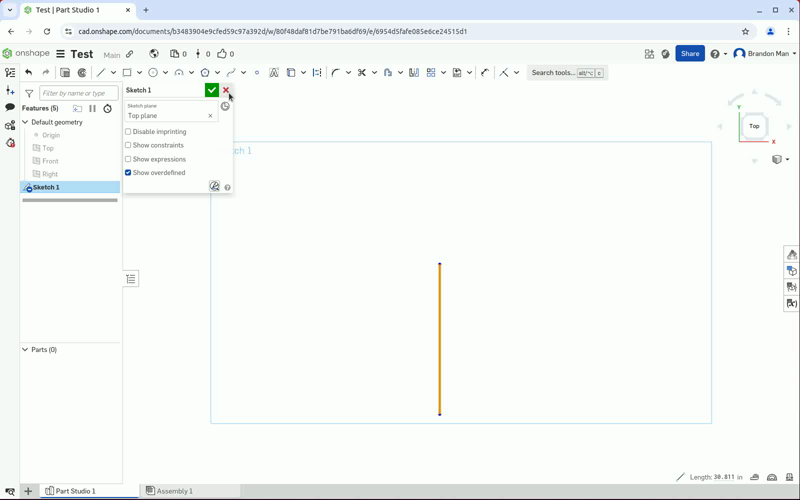
key(shift+h)
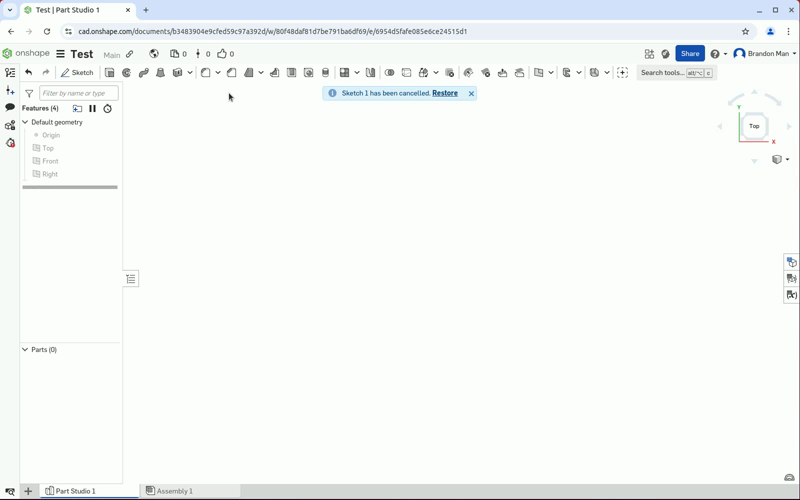
mouse_move(73, 352)
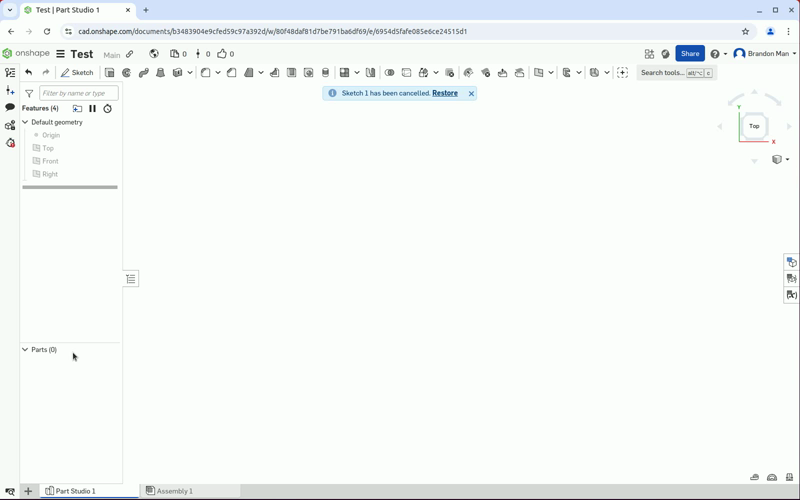
key(y)
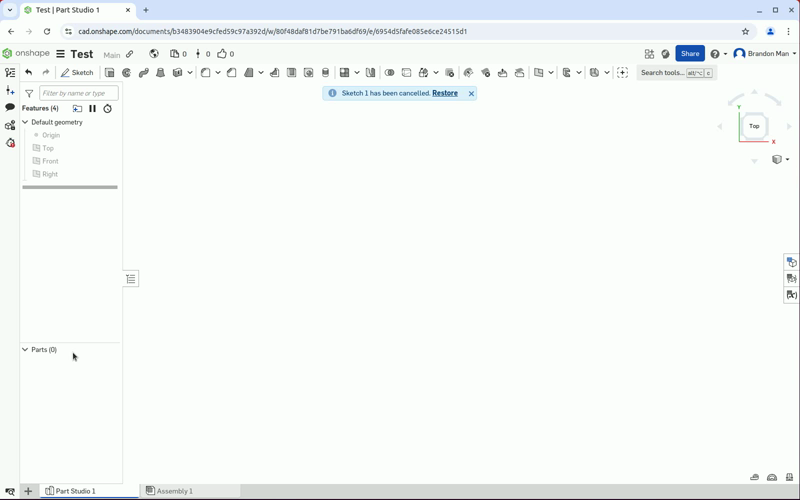
key(shift+p)
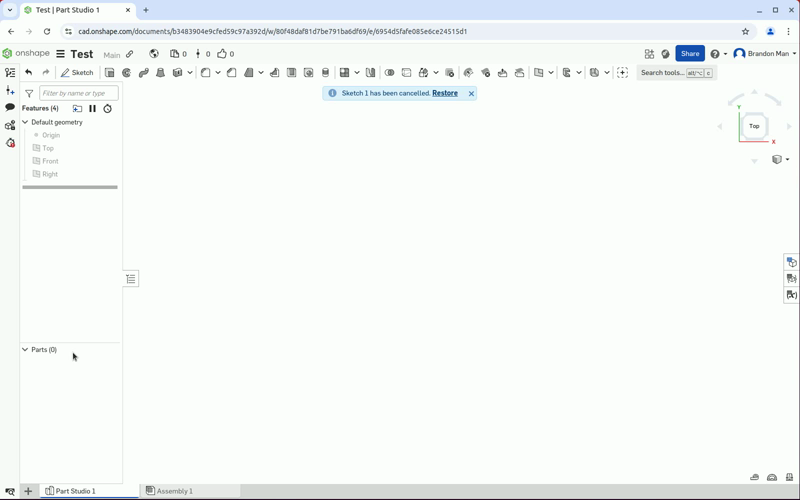
key(space)
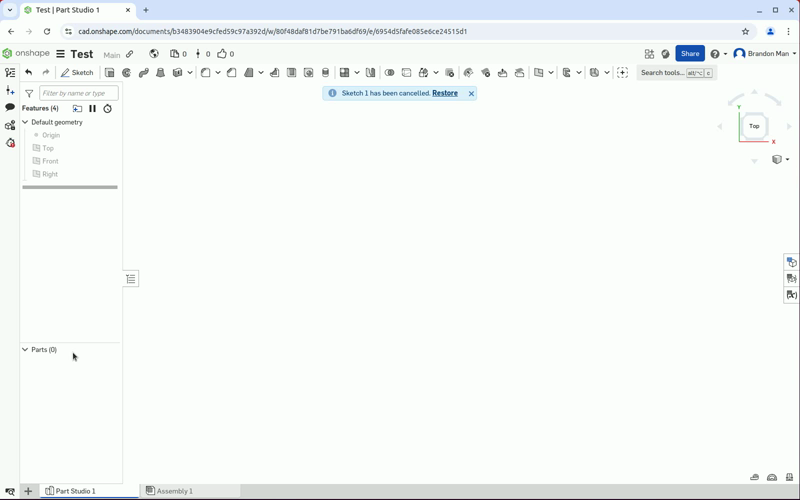
key_down(shift)
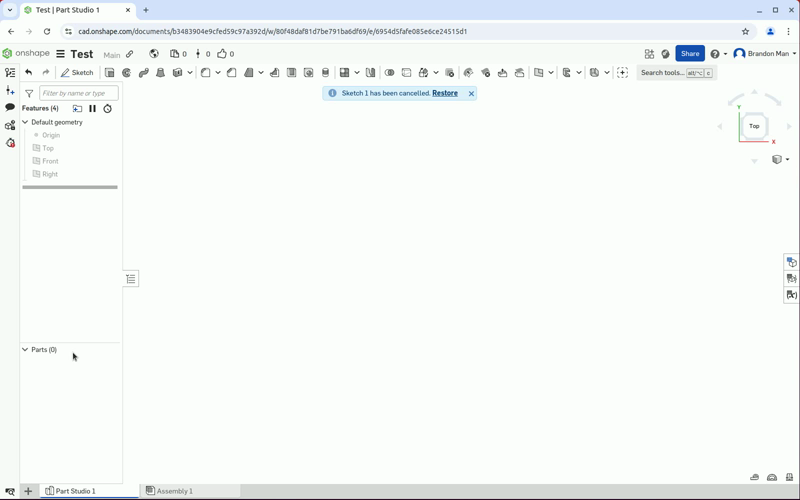
key(up)
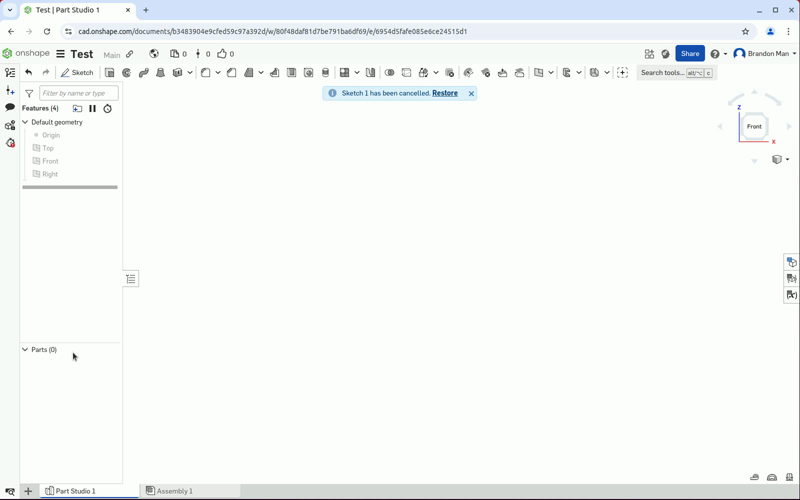
key_up(shift)
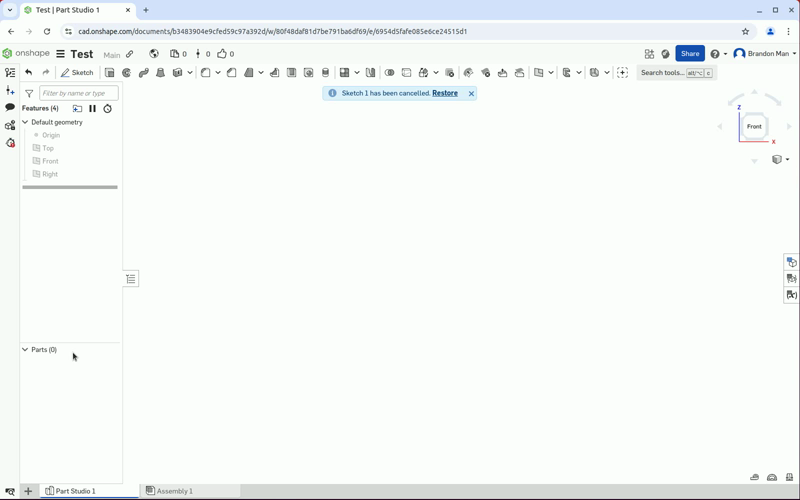
mouse_move(73, 352)
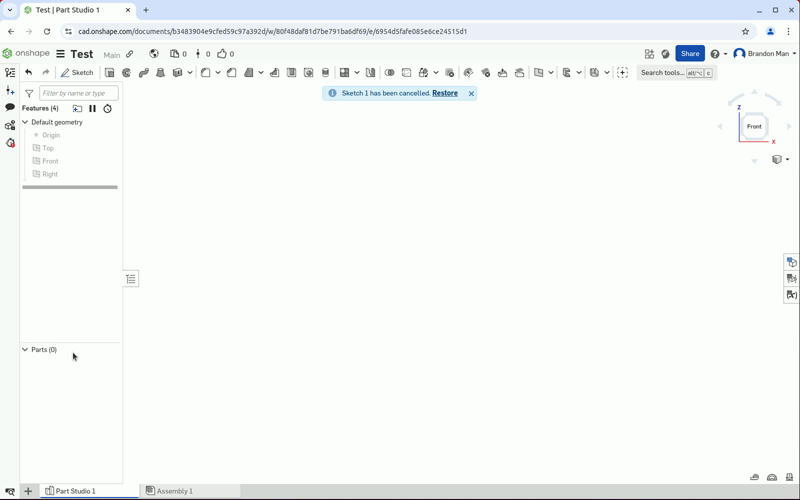
key(shift+y)
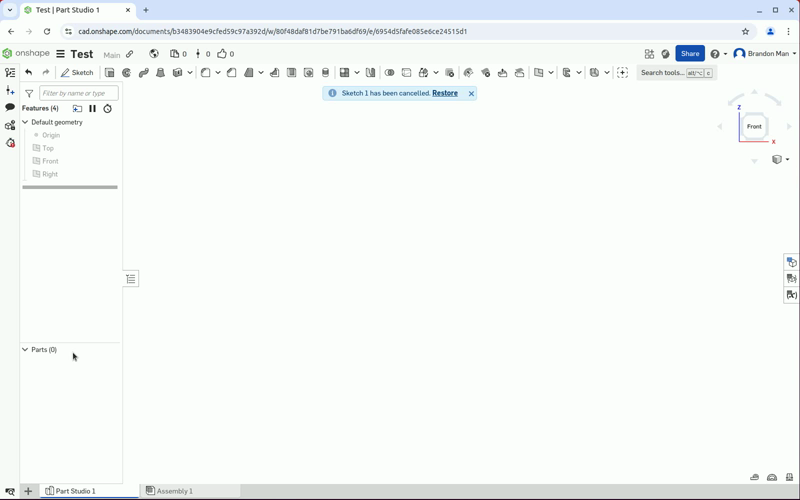
key(shift+s)
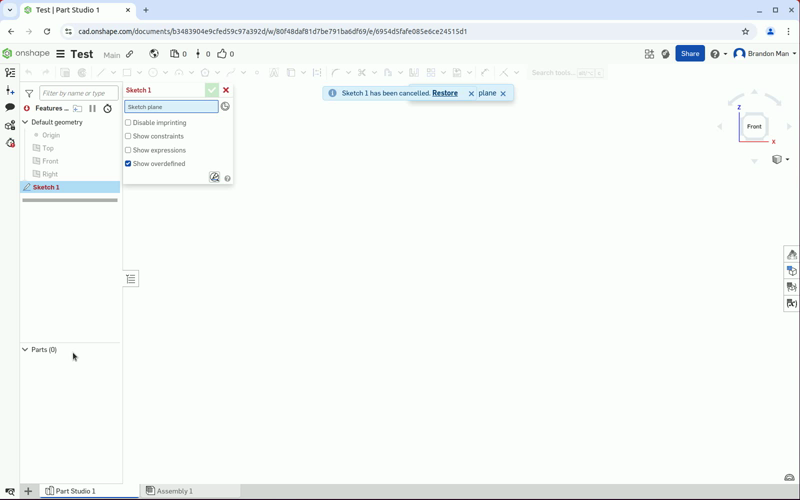
mouse_move(73, 163)
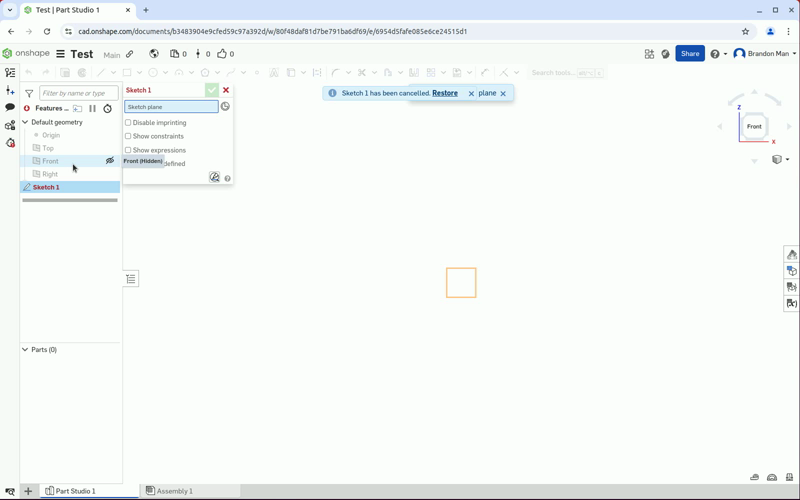
click(73, 163)
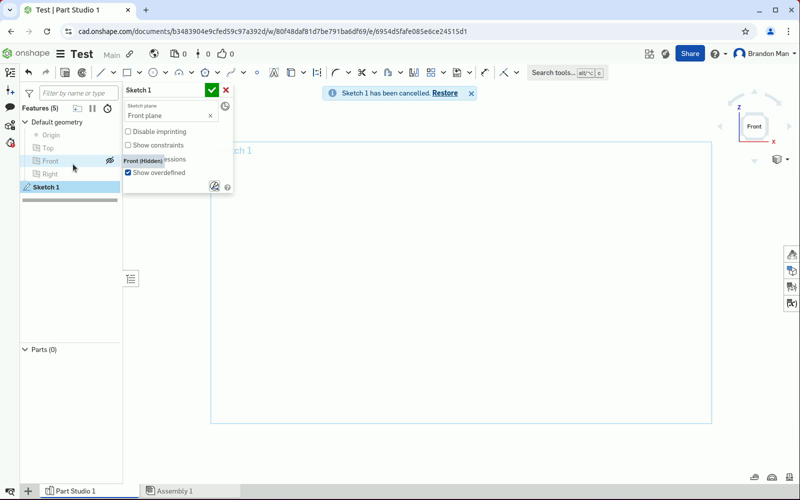
mouse_move(73, 352)
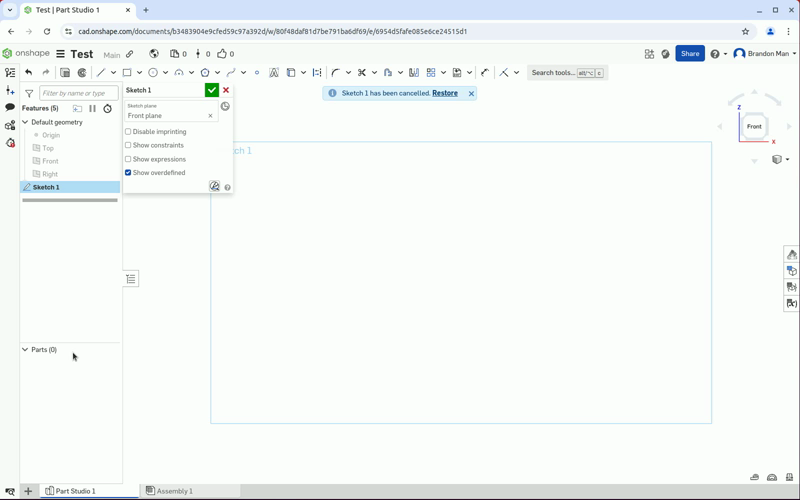
key(y)
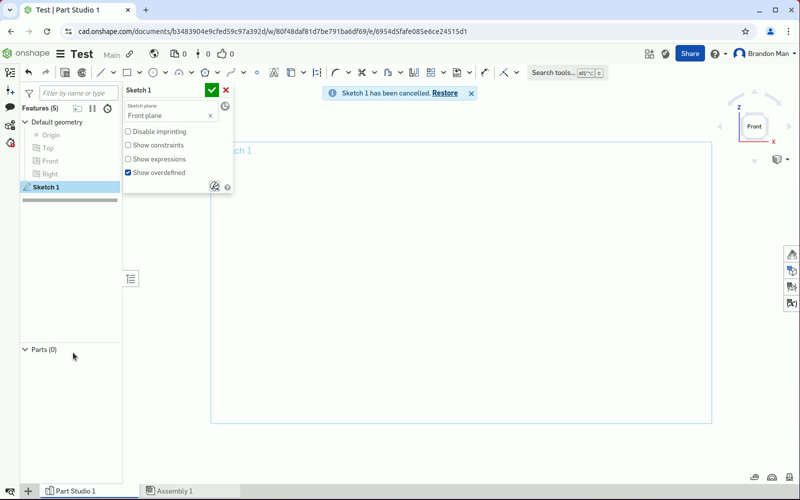
key(c)
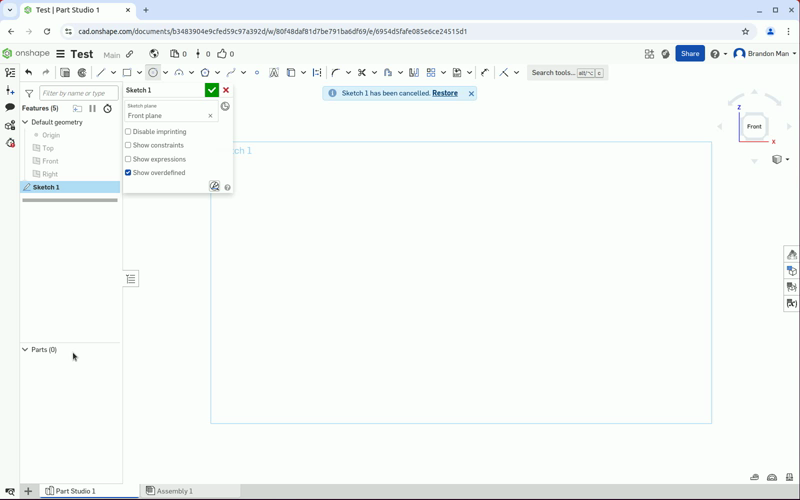
key_down(shift)
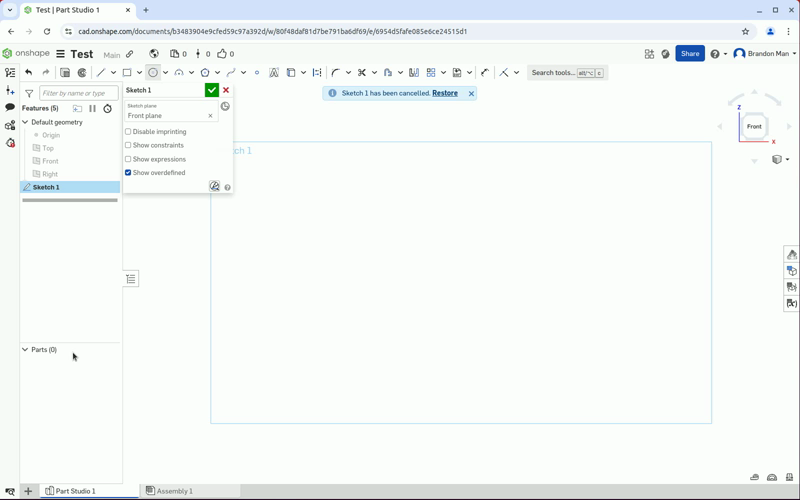
mouse_move(460, 282)
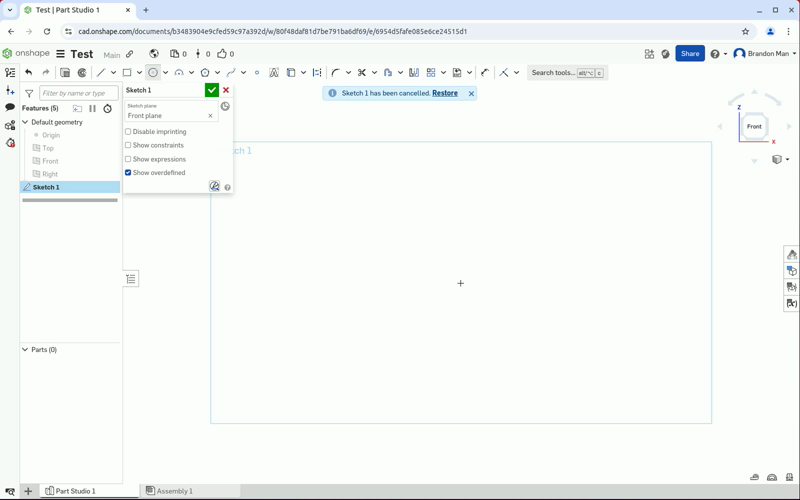
click(460, 282)
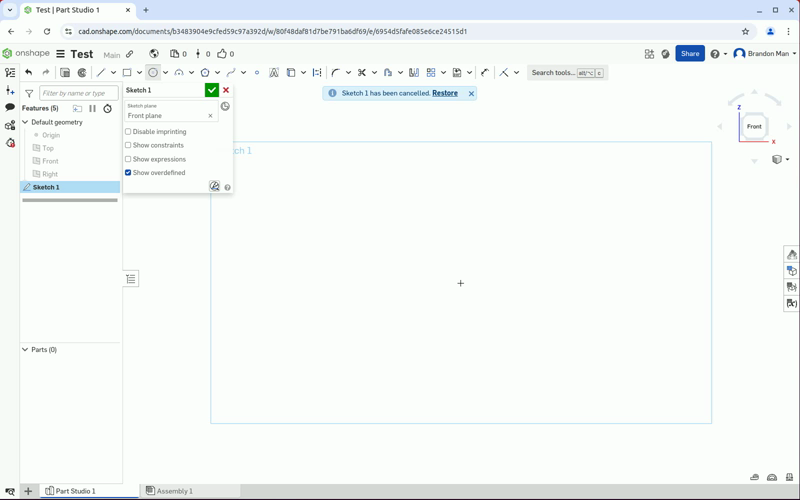
key_up(shift)
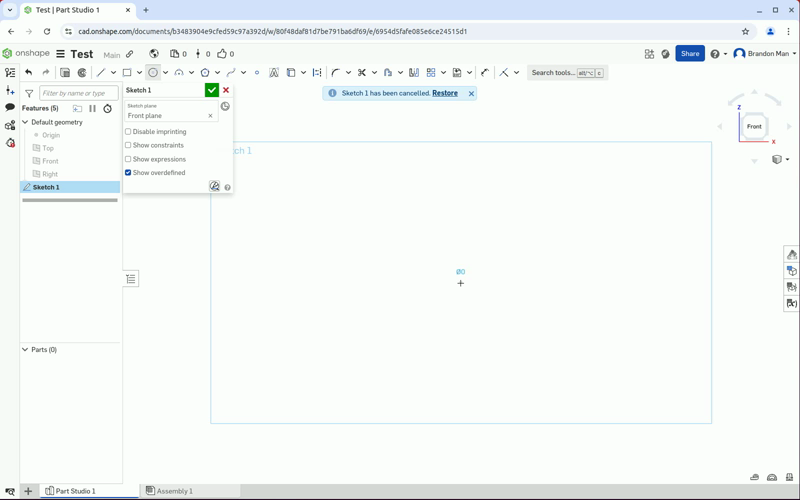
mouse_move(533, 282)
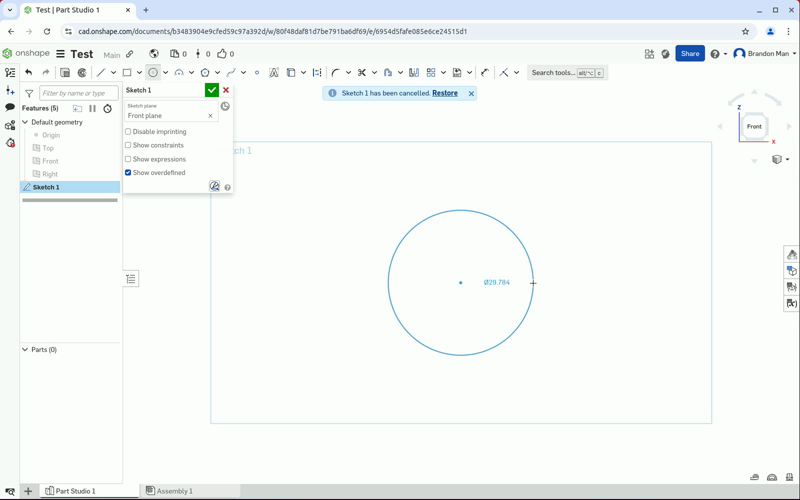
click(533, 282)
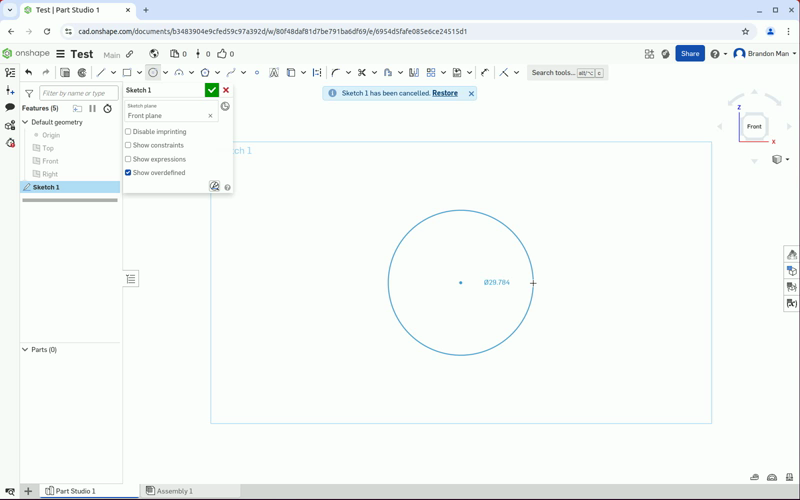
key(esc)
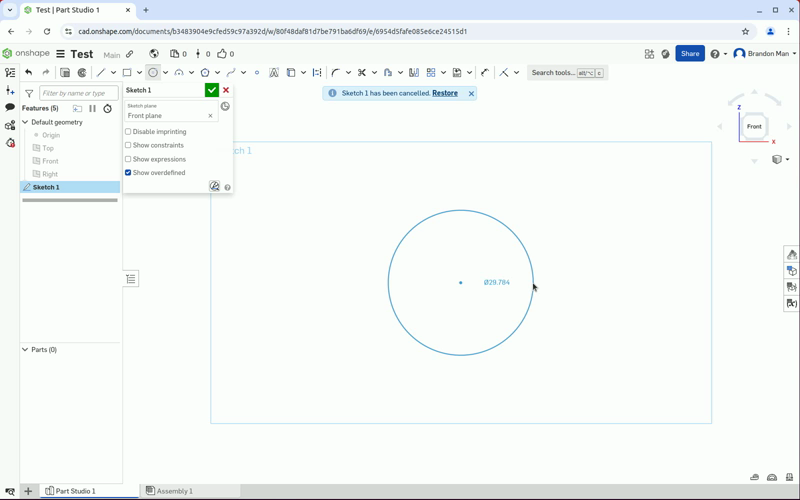
mouse_move(492, 231)
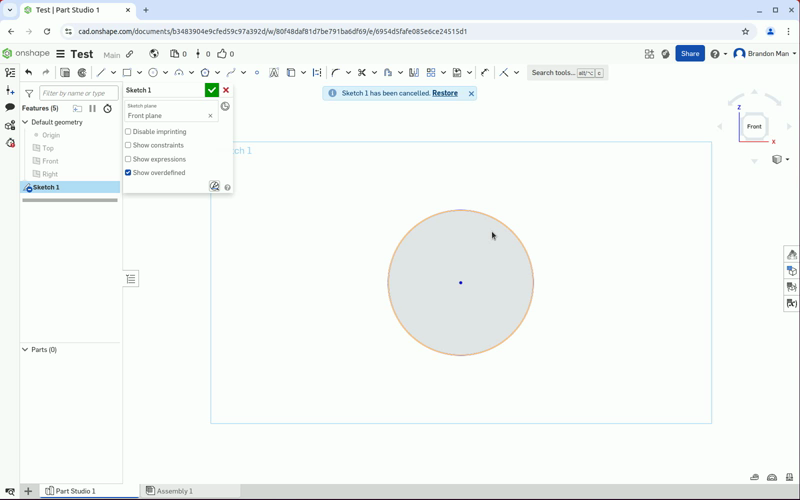
click(492, 231)
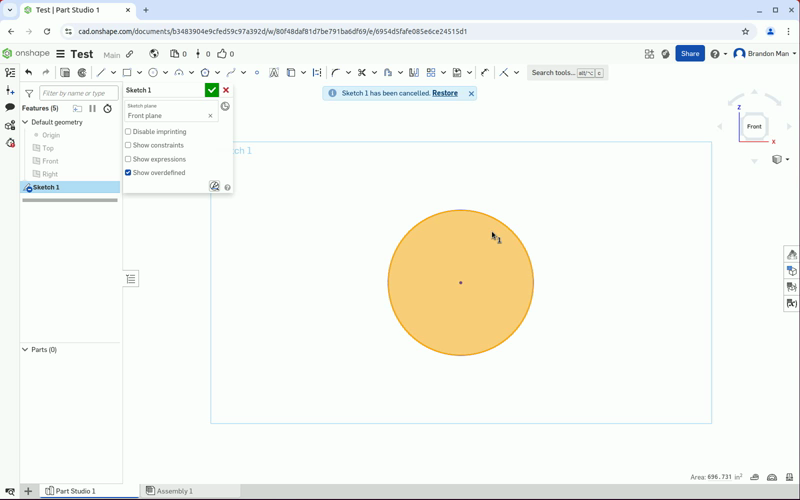
mouse_move(73, 352)
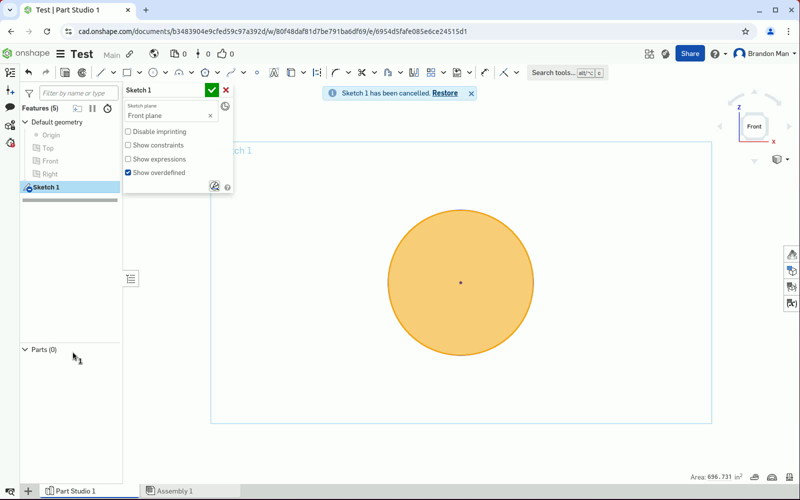
key(shift+y)
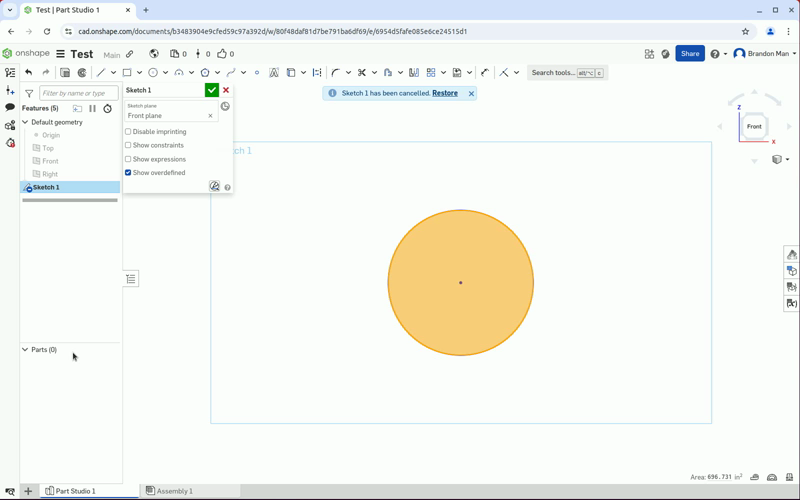
key(shift+e)
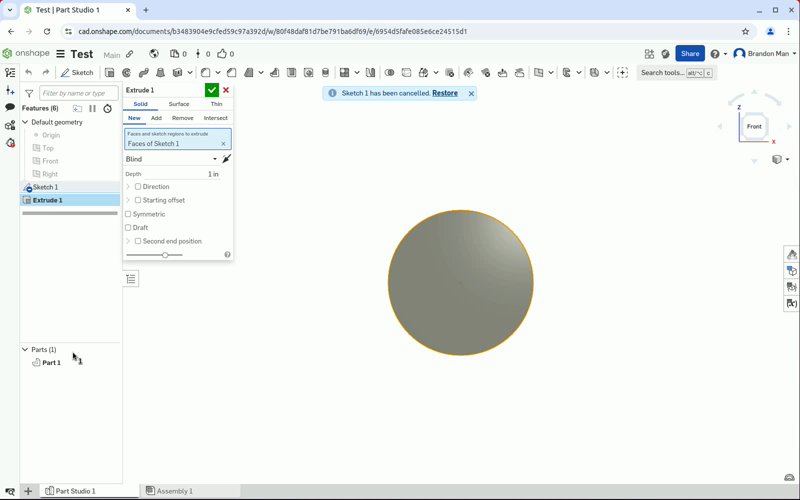
mouse_move(143, 106)
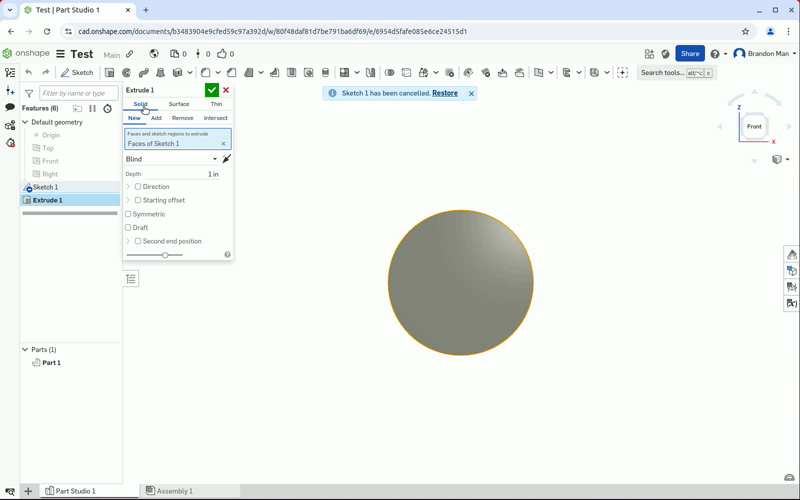
click(143, 106)
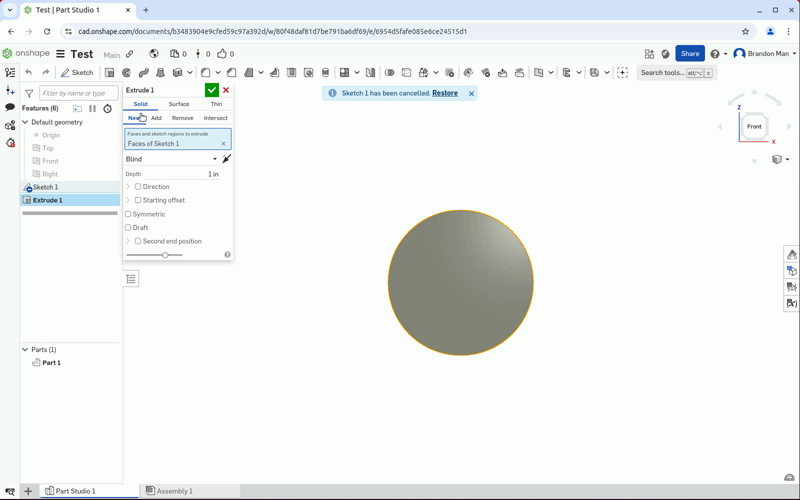
mouse_move(137, 120)
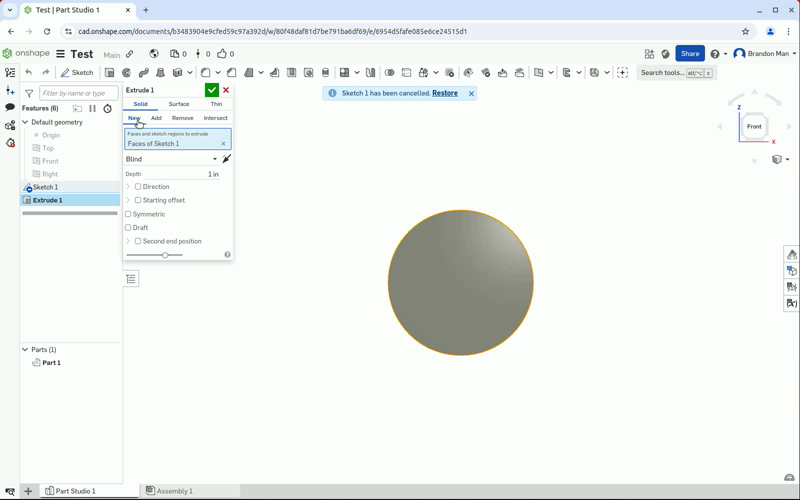
click(137, 120)
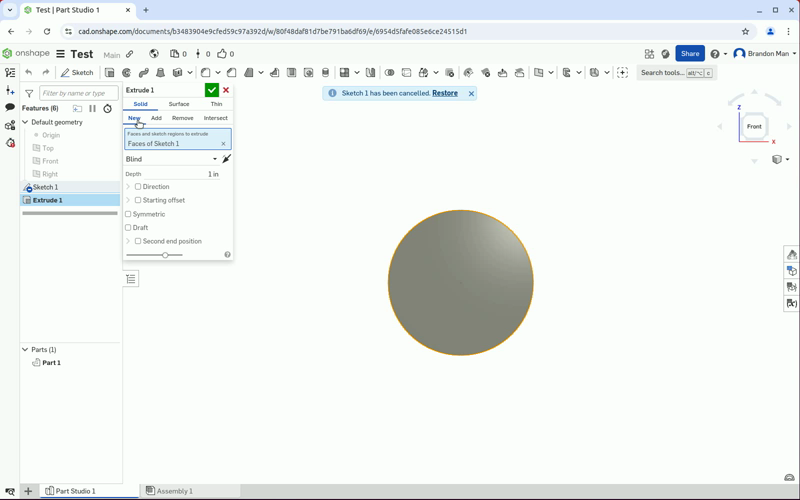
key(tab, 4)
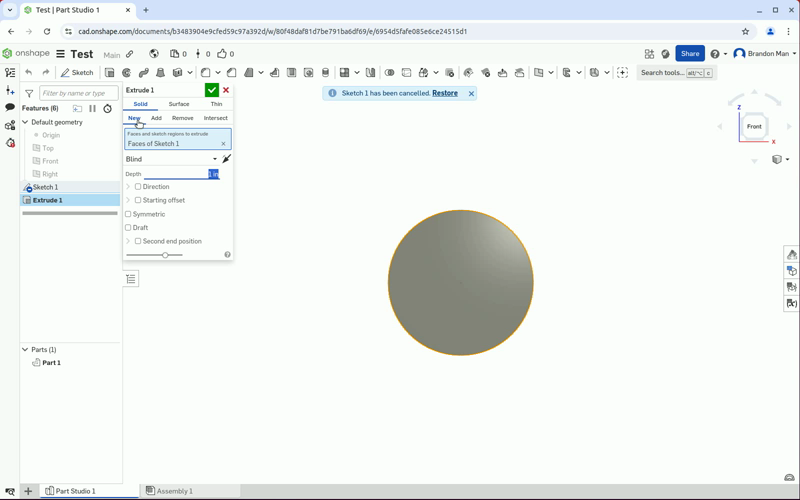
text(23.108)
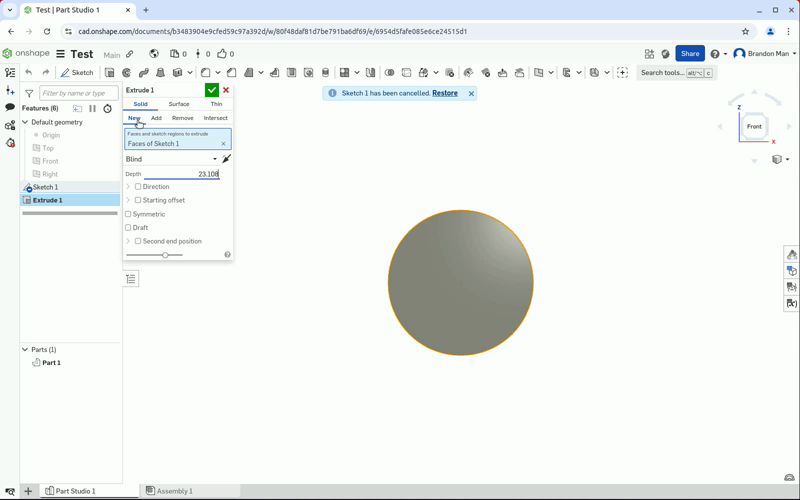
key(enter)
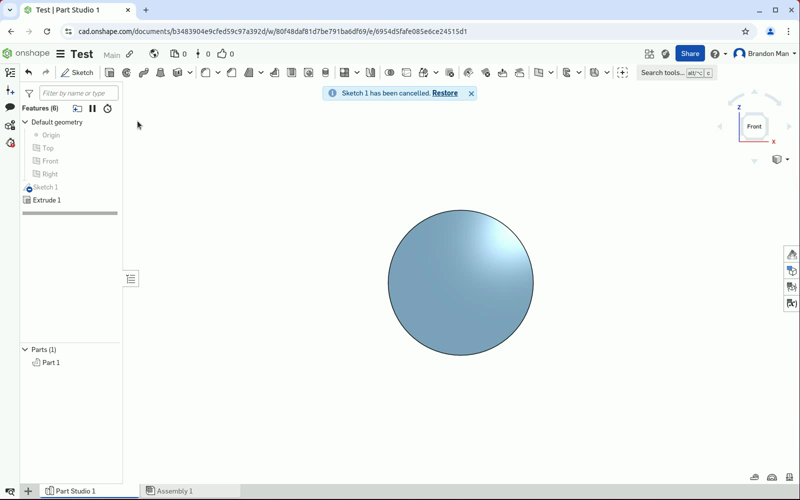
key(shift+h)
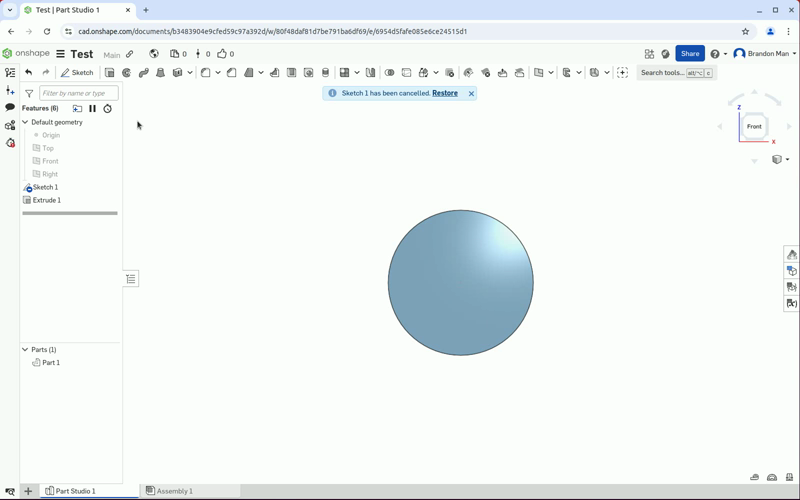
key(shift+h)
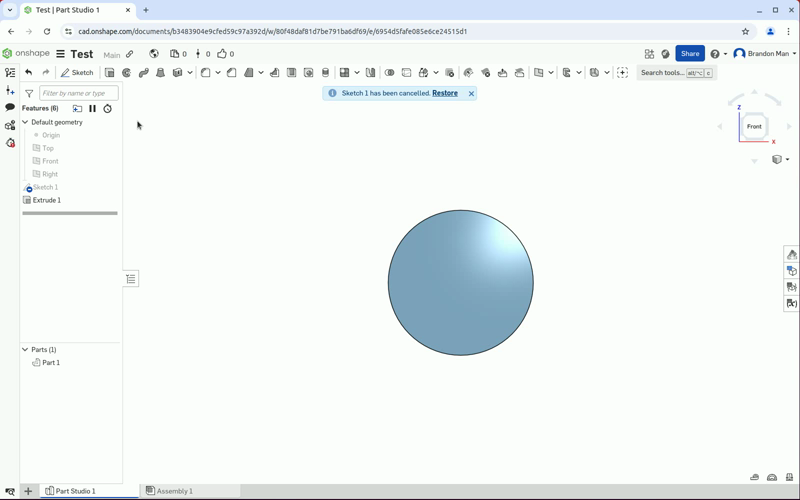
mouse_move(73, 189)
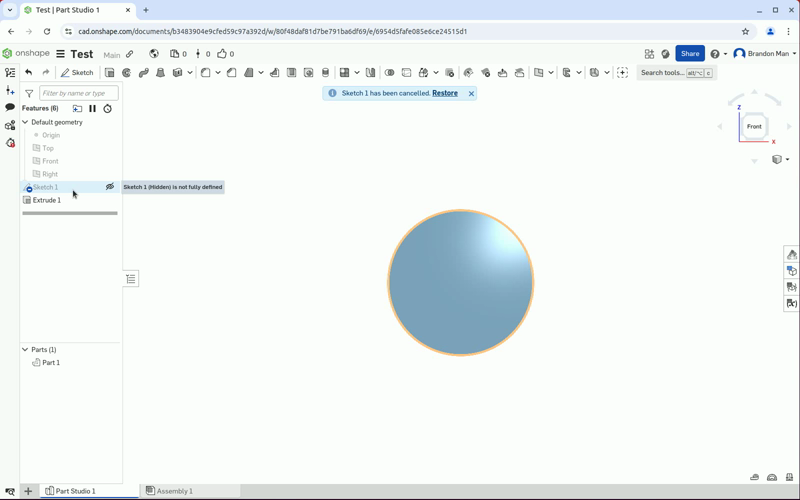
click(73, 189)
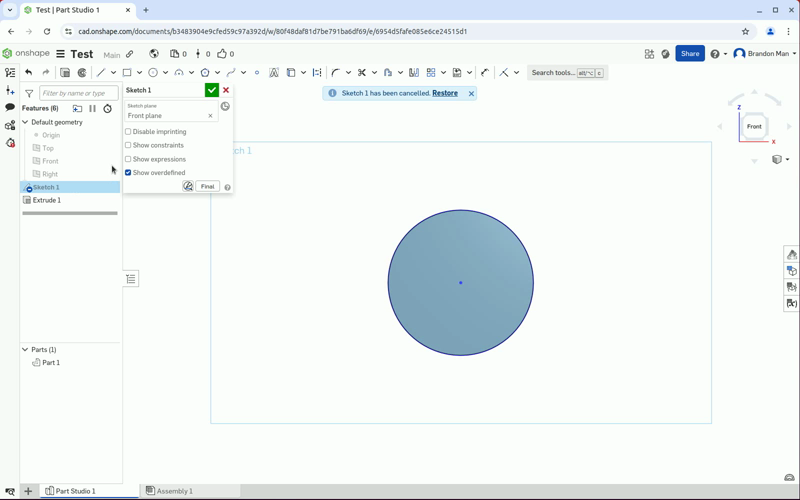
mouse_move(229, 92)
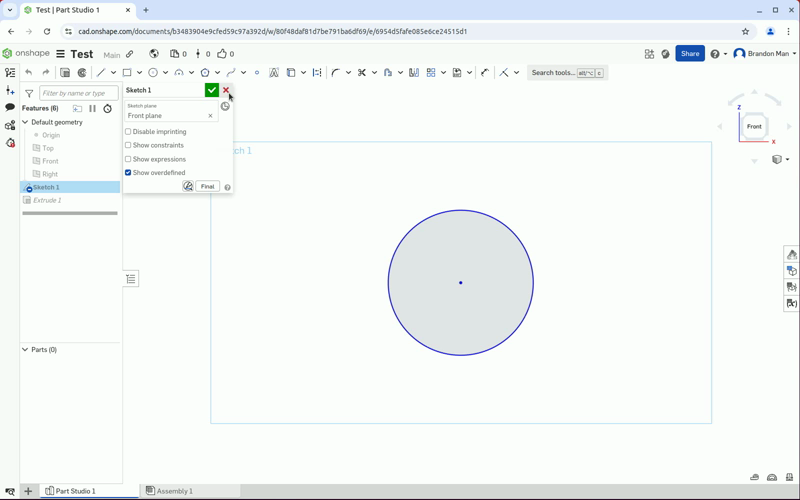
click(229, 92)
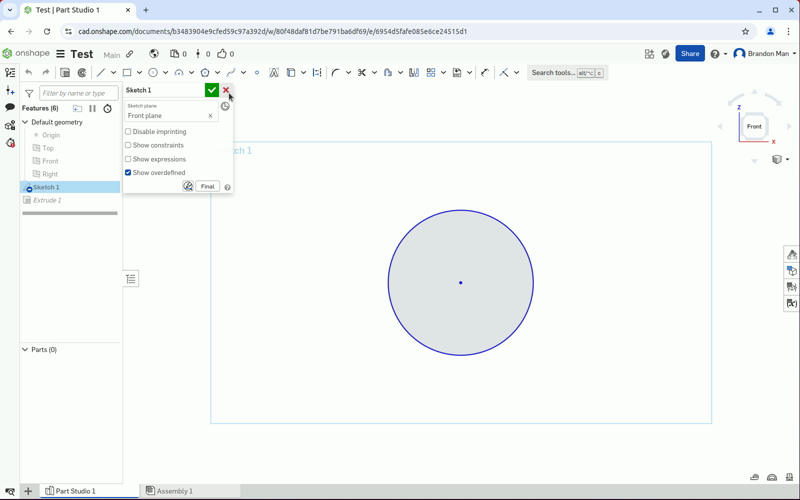
key(shift+s)
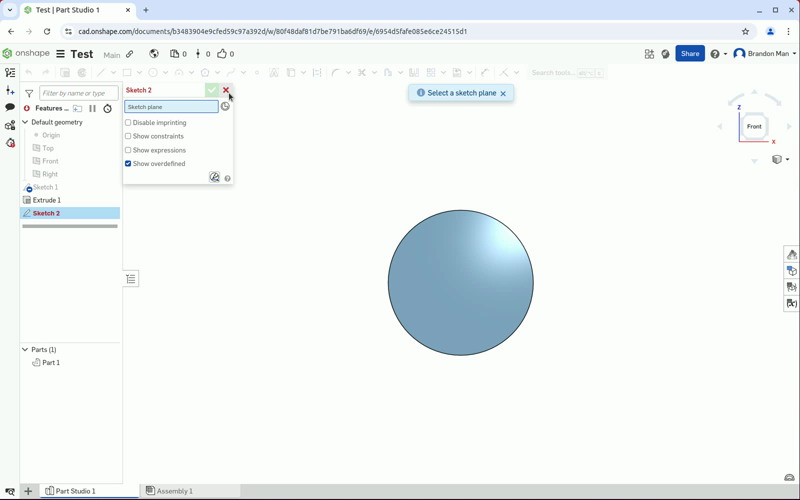
mouse_move(73, 163)
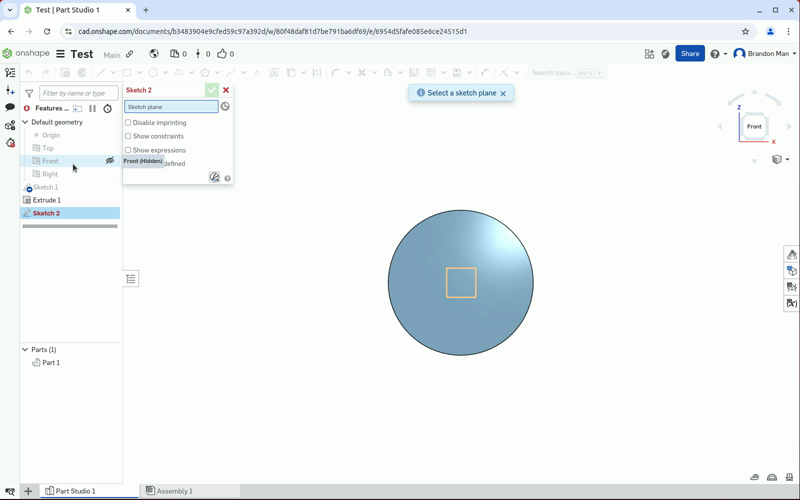
click(73, 163)
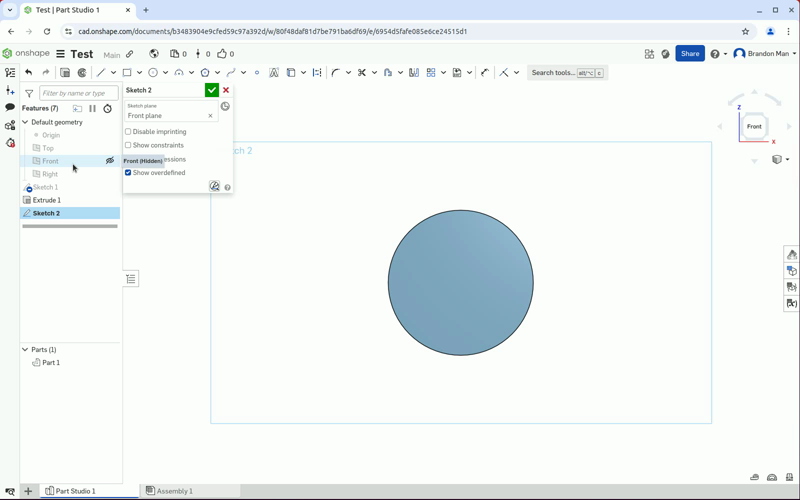
mouse_move(73, 352)
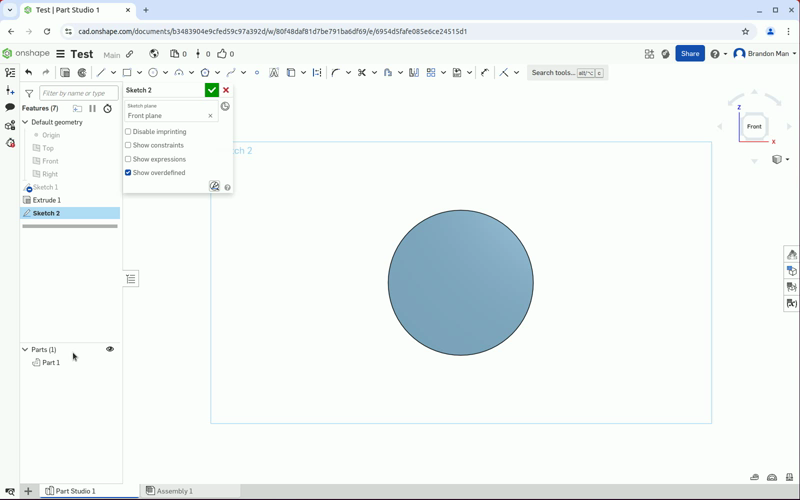
key(y)
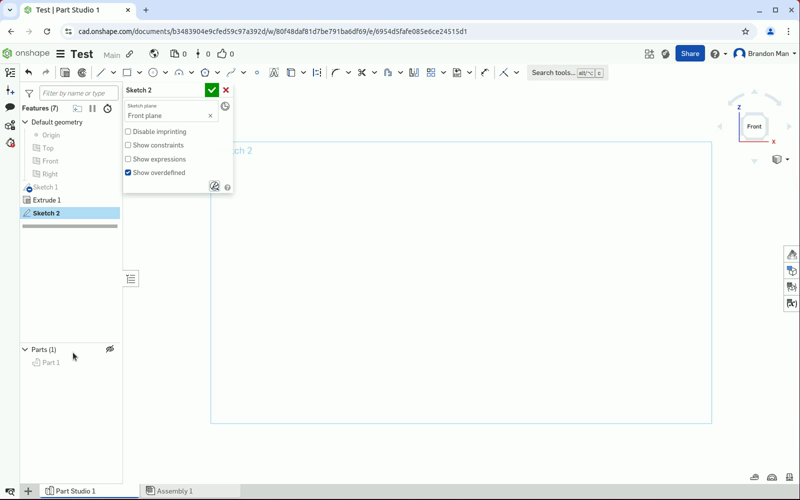
key(c)
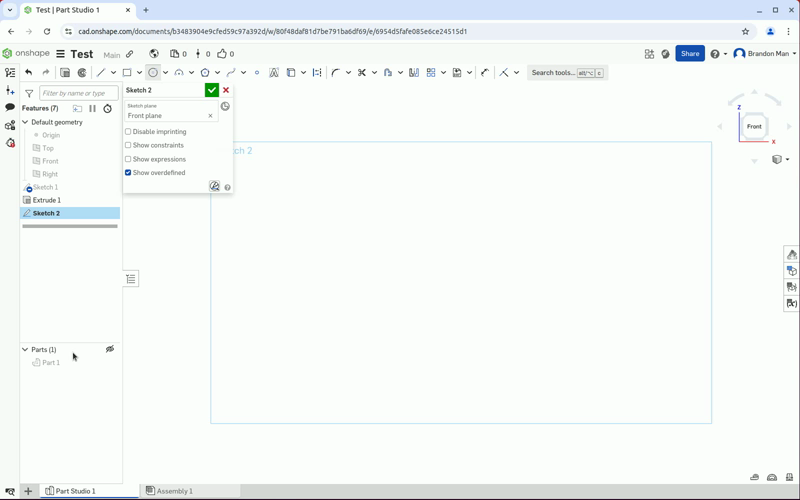
key_down(shift)
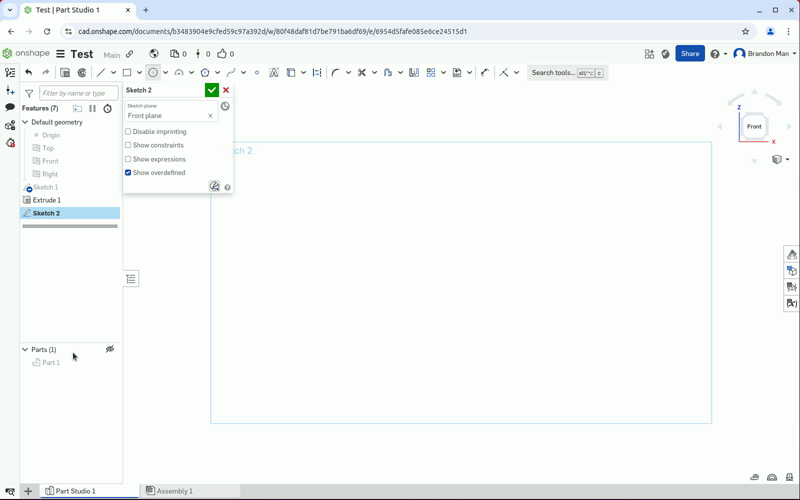
mouse_move(460, 282)
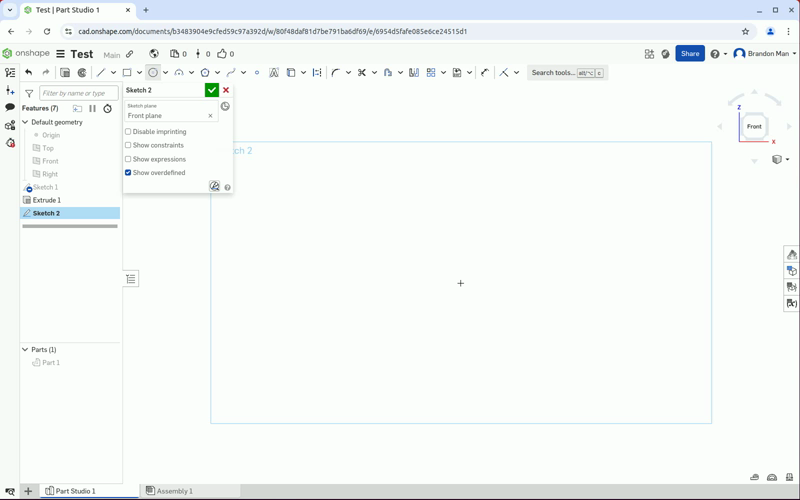
click(460, 282)
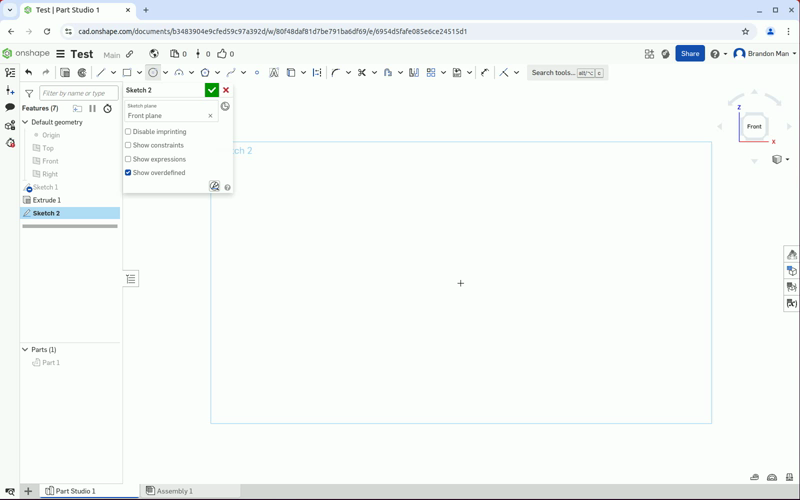
key_up(shift)
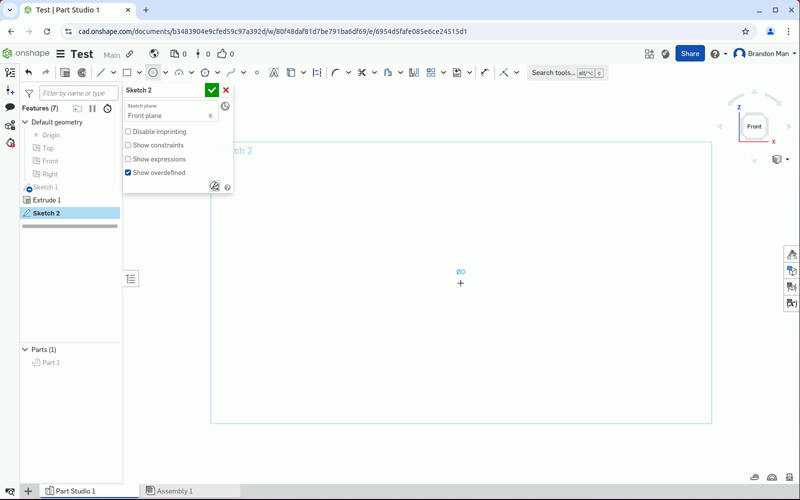
mouse_move(533, 282)
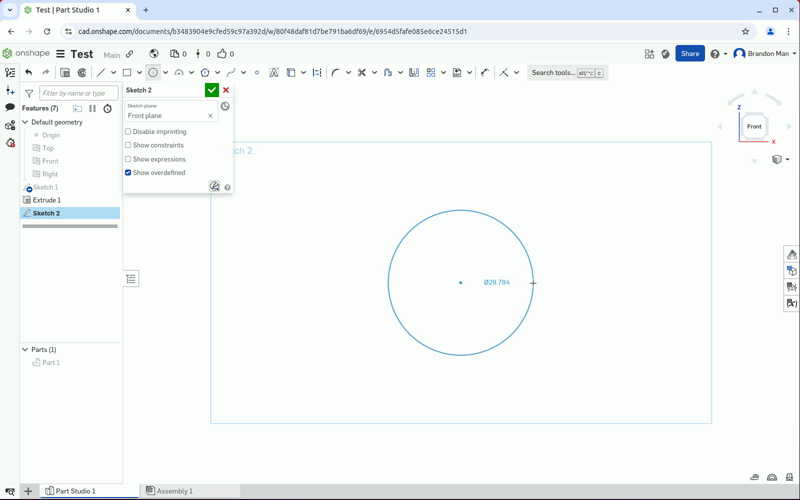
click(533, 282)
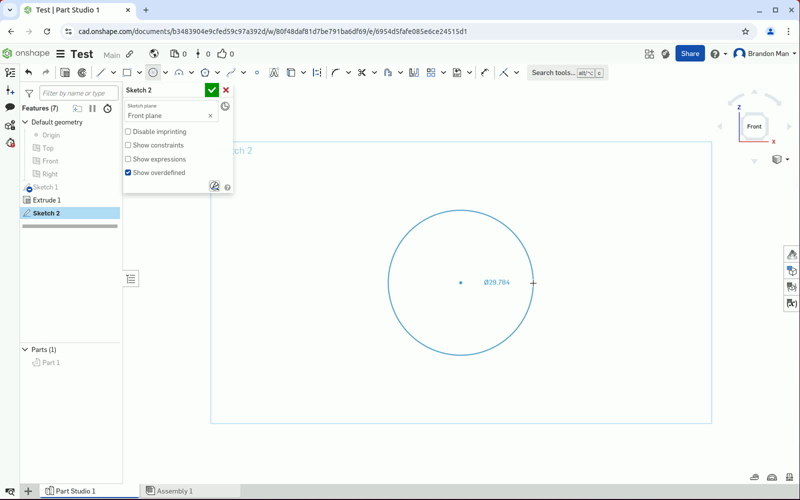
key(esc)
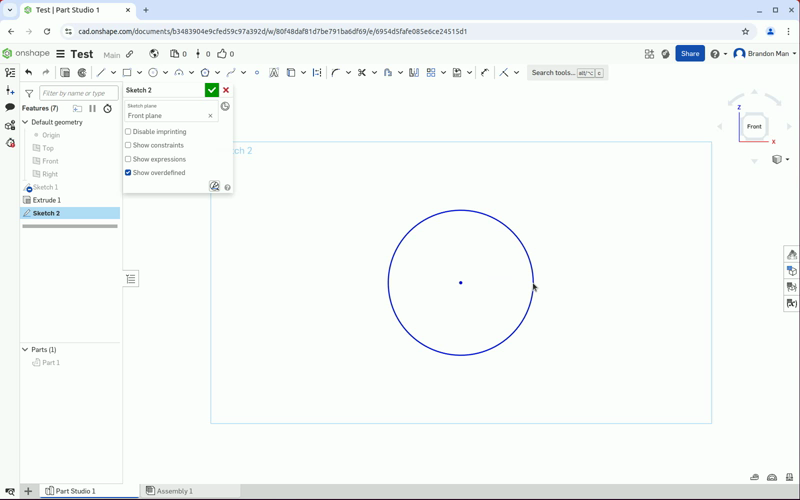
mouse_move(506, 323)
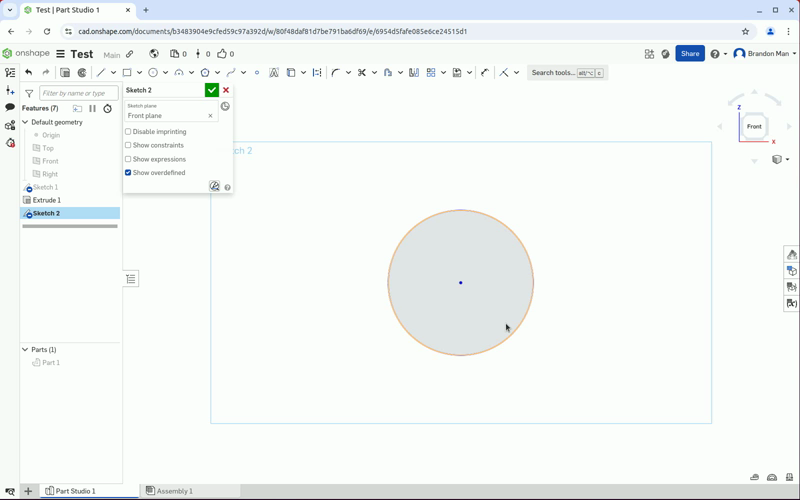
click(506, 323)
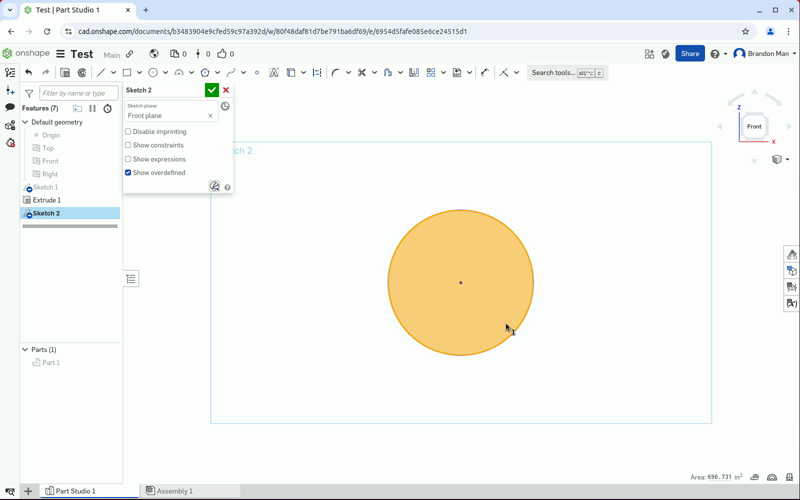
mouse_move(73, 352)
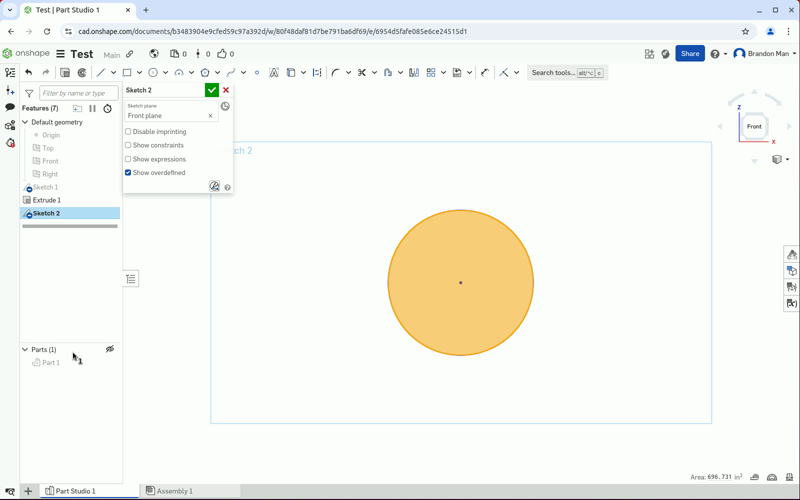
key(shift+y)
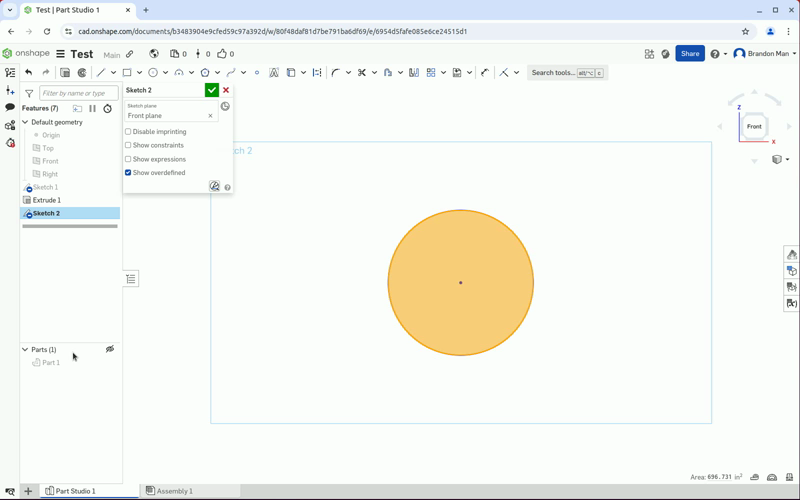
key(shift+e)
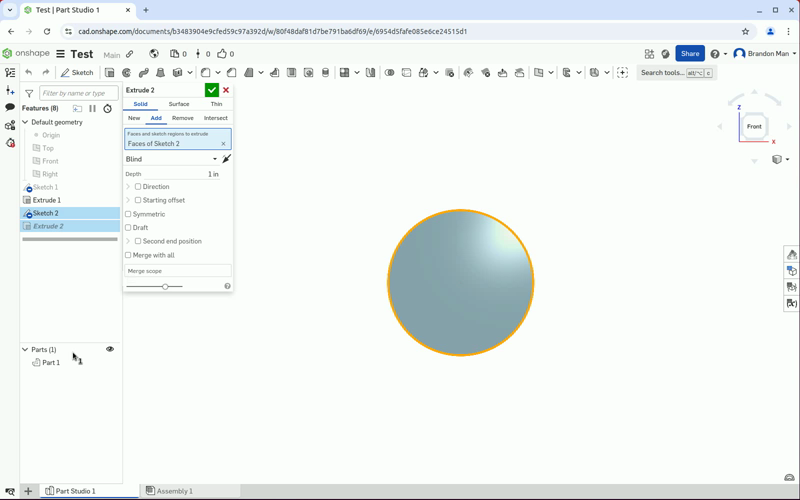
mouse_move(143, 106)
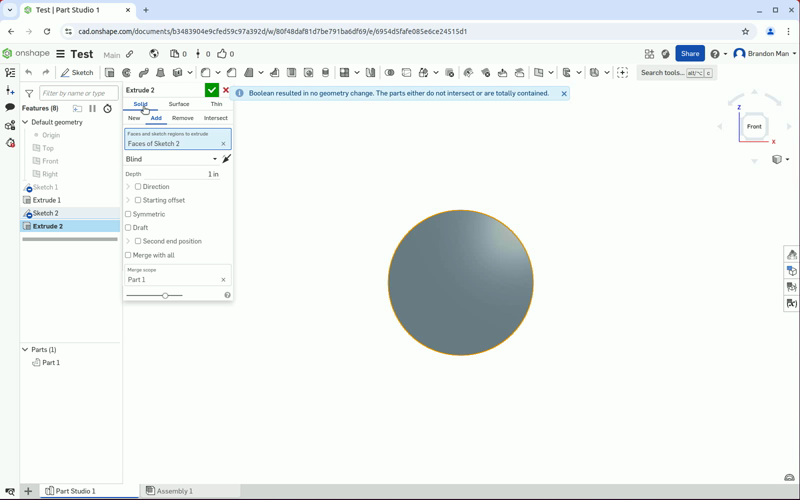
click(143, 106)
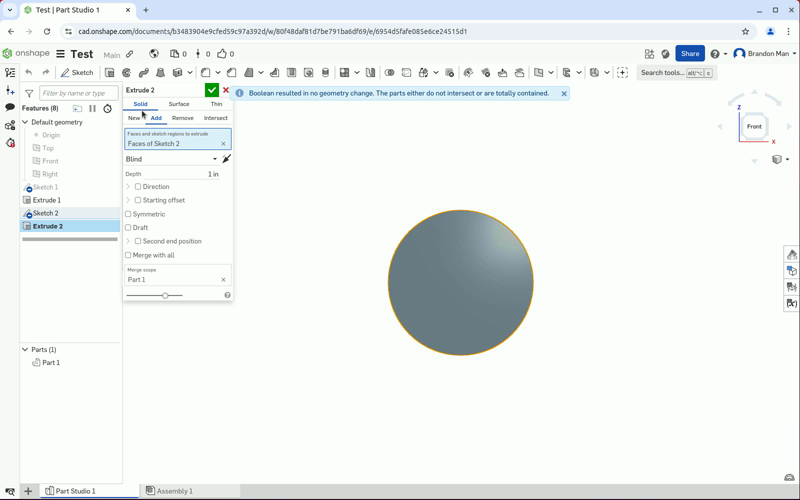
mouse_move(137, 120)
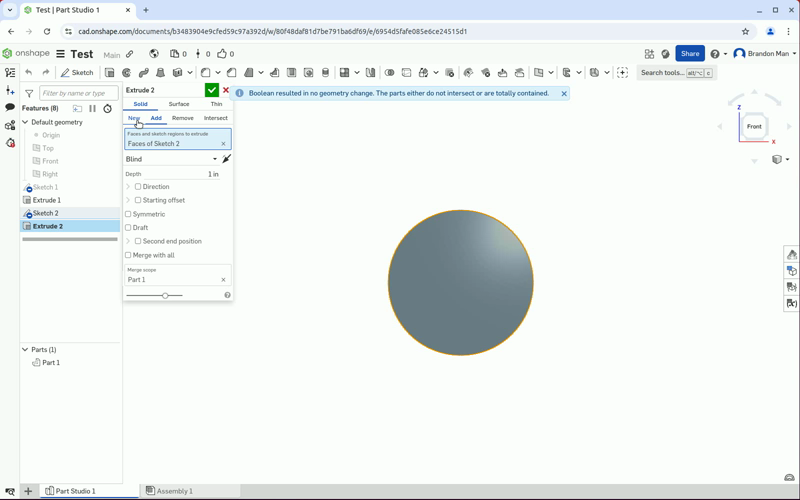
click(137, 120)
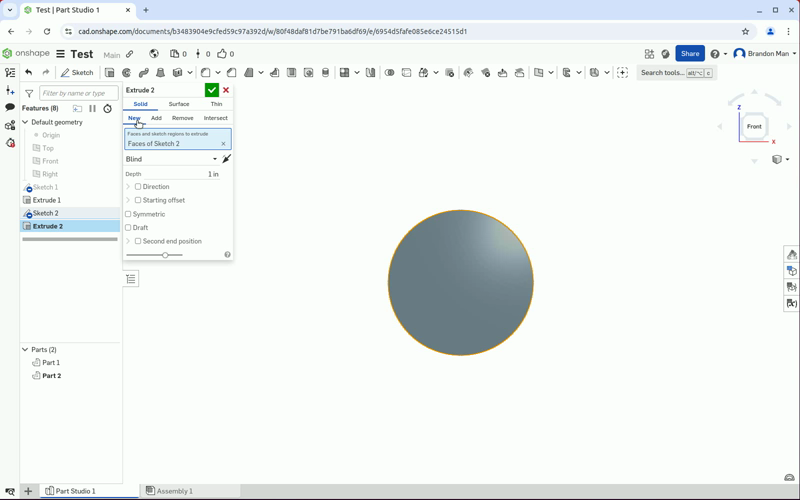
key(tab, 4)
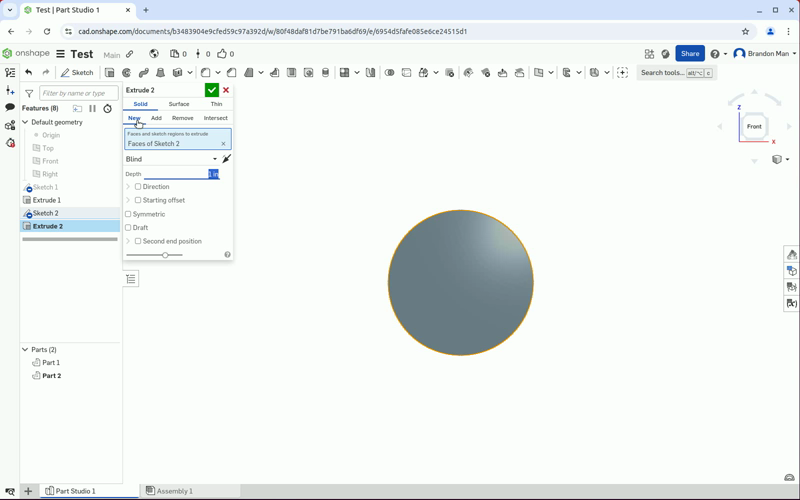
text(23.108)
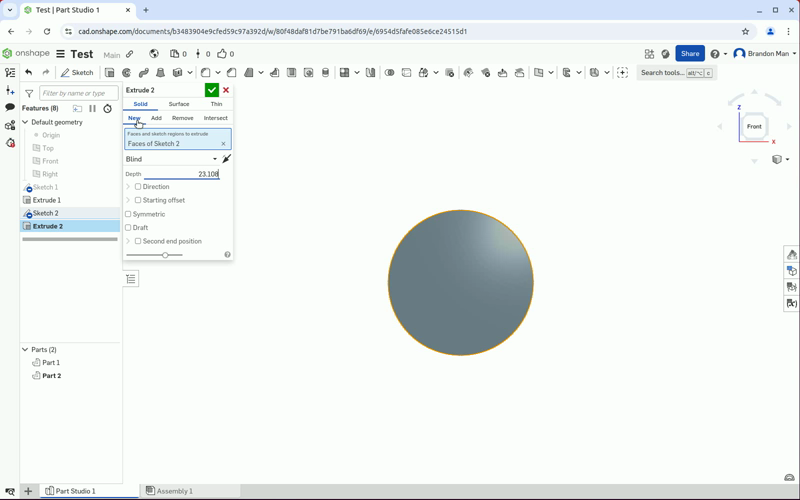
key(enter)
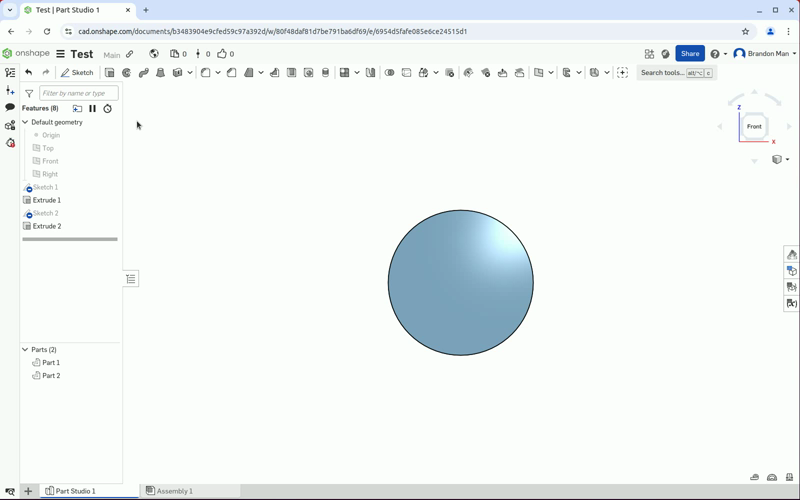
key(shift+h)
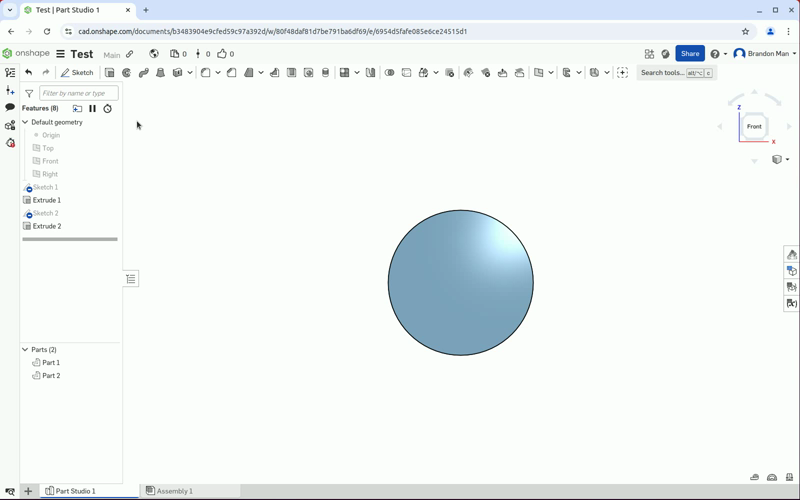
key(shift+h)
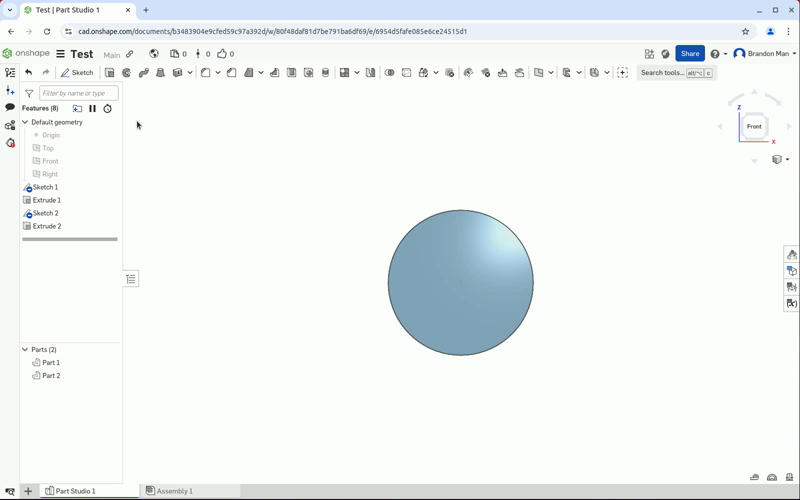
key(shift+7)
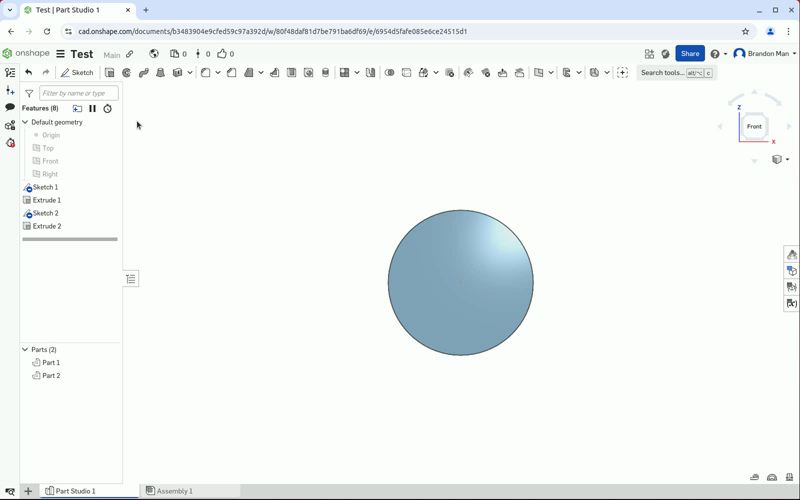
key(left, 2)
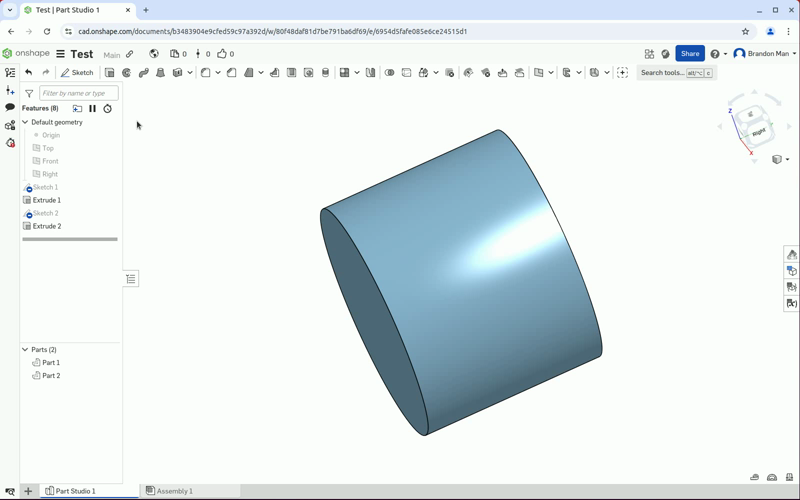
key(down, 2)
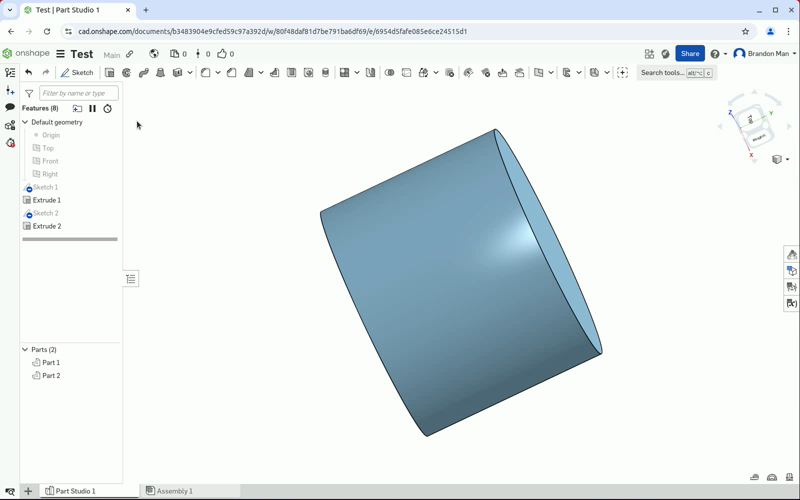
key(up, 2)
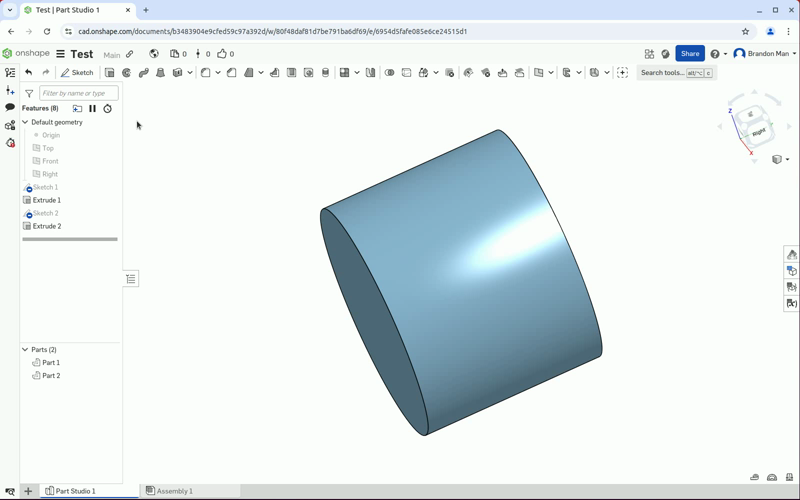
key(right, 2)
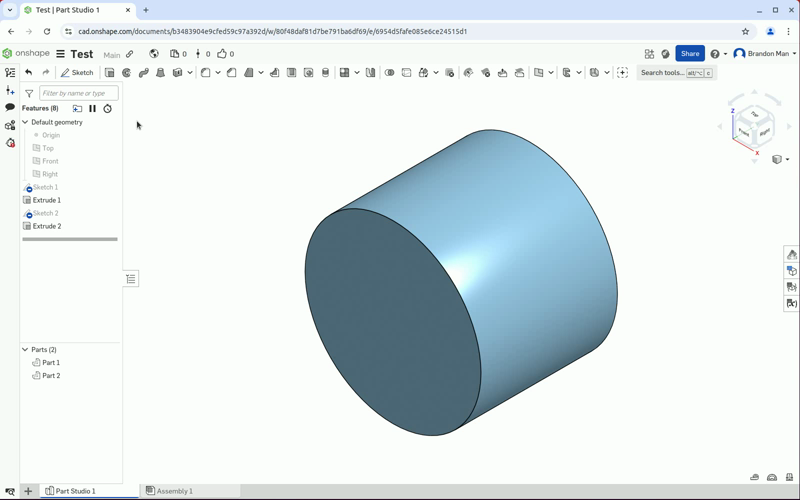
mouse_move(73, 189)
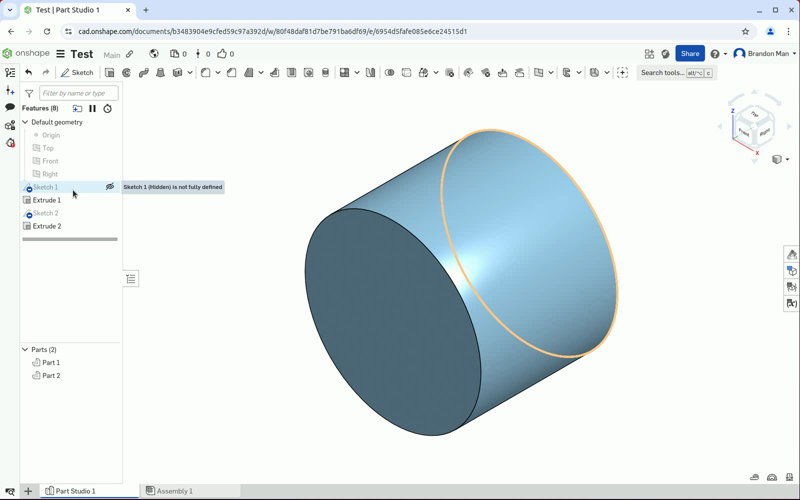
click(73, 189)